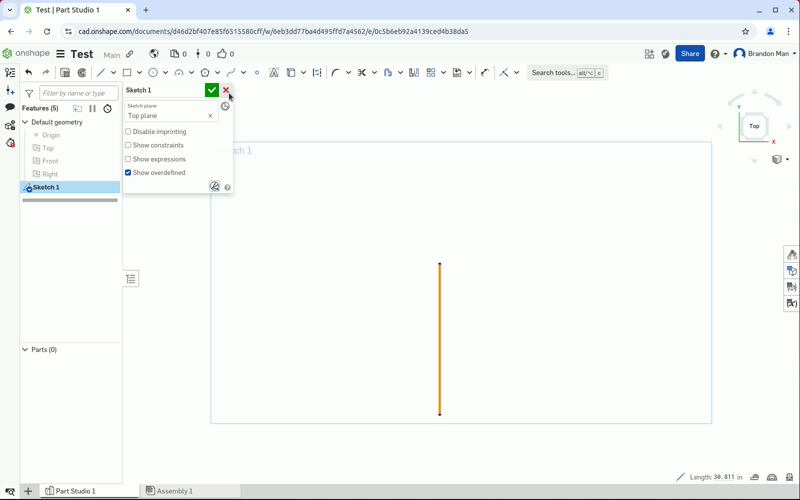
key(shift+h)
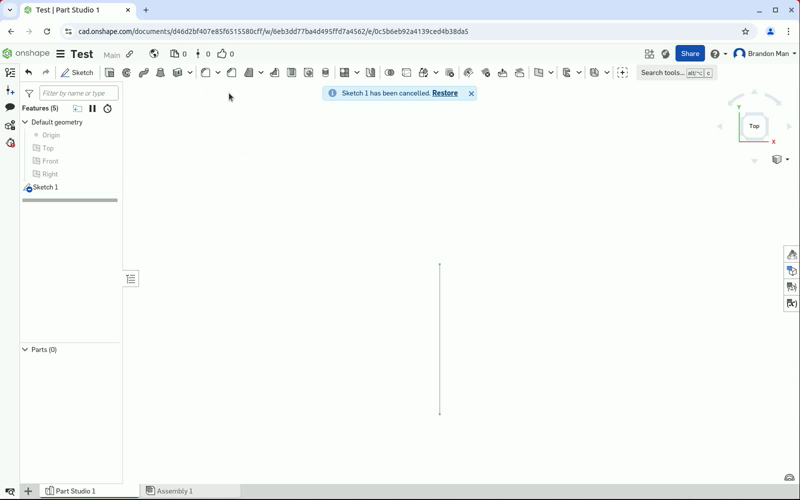
key(shift+s)
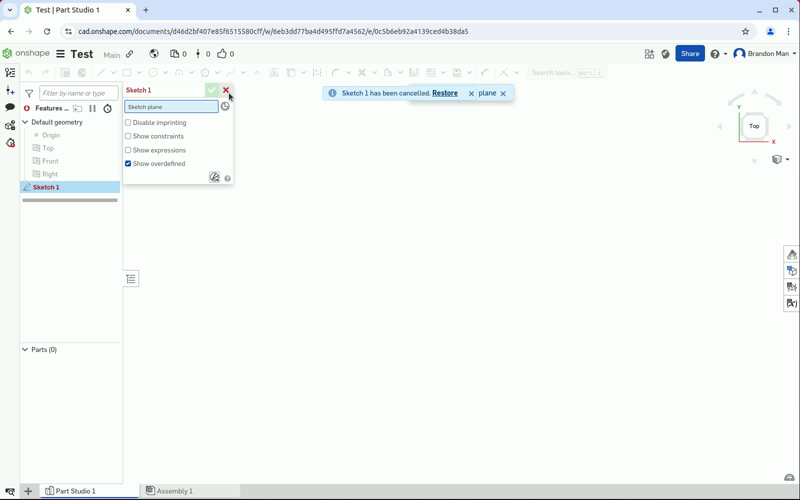
mouse_move(73, 150)
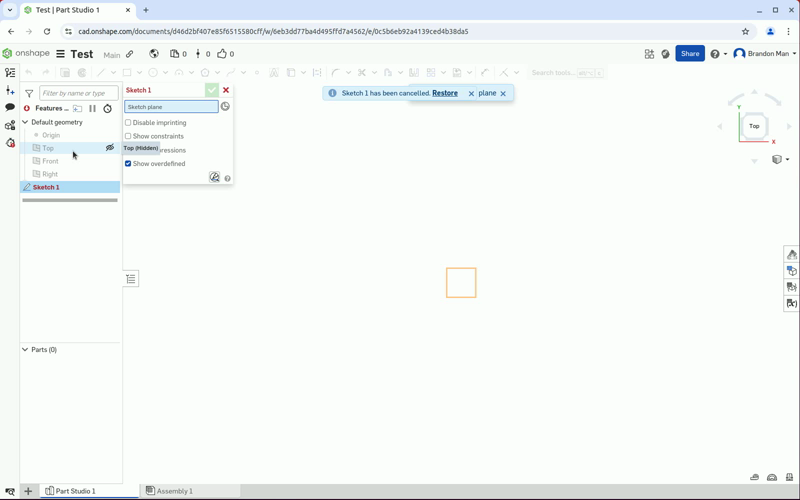
click(73, 150)
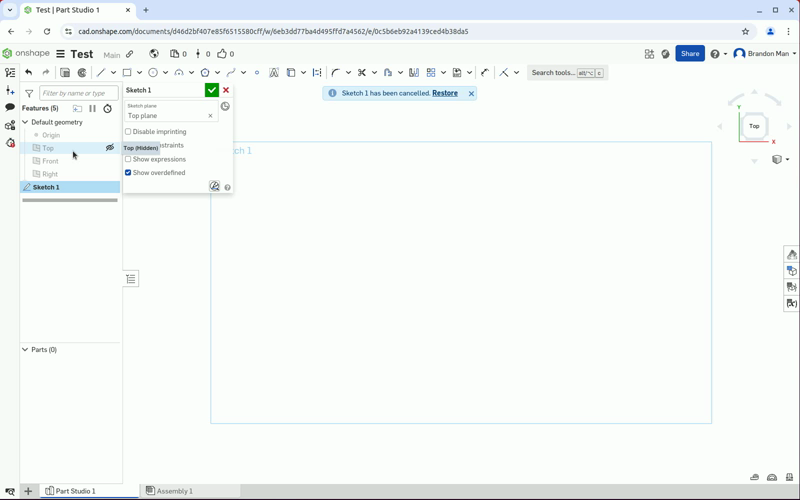
mouse_move(73, 352)
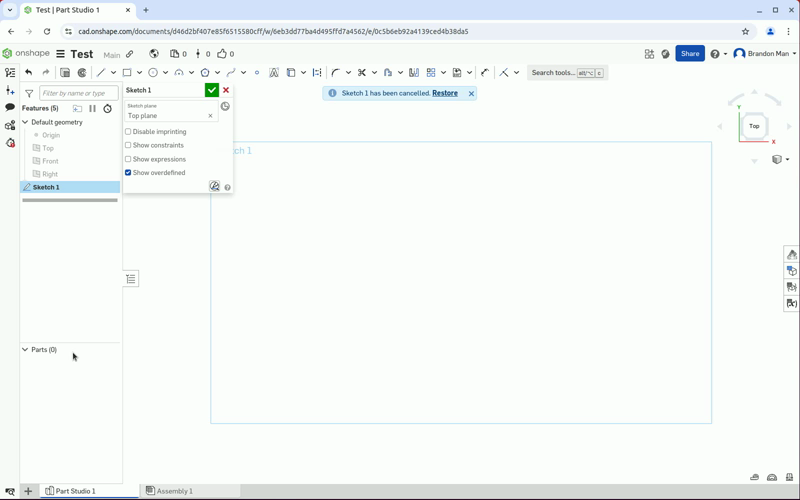
key(y)
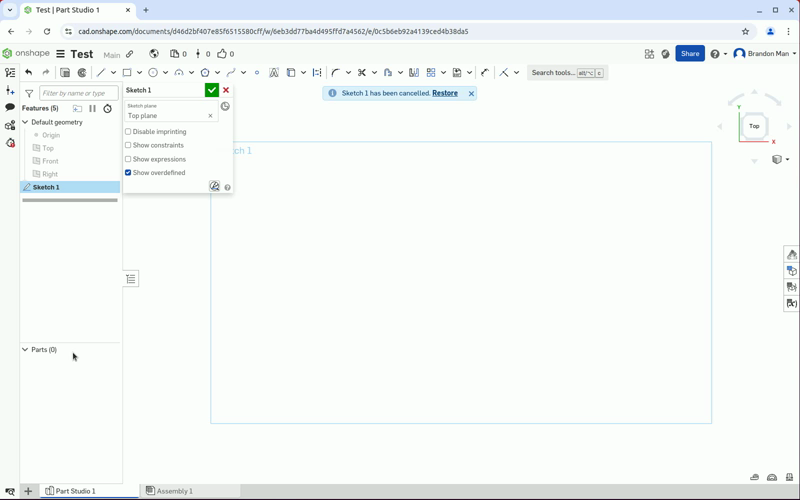
key(c)
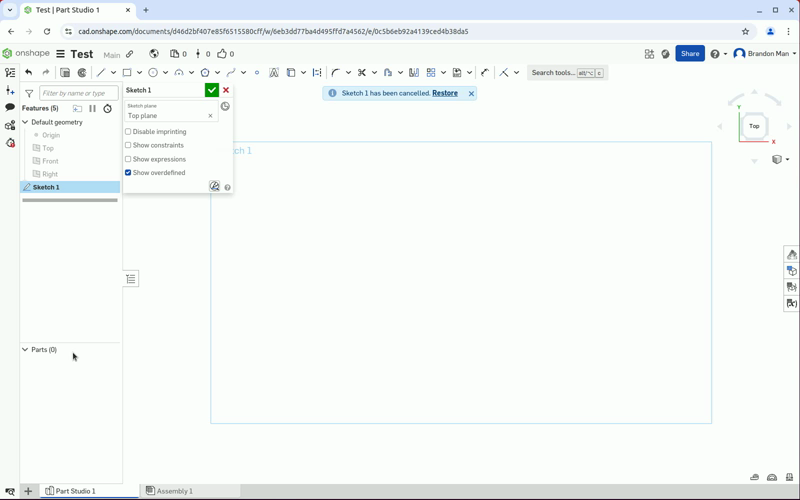
key_down(shift)
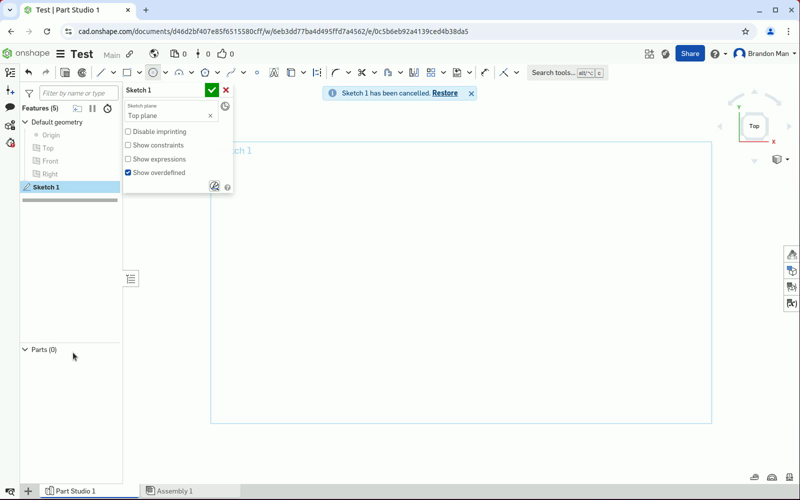
mouse_move(460, 282)
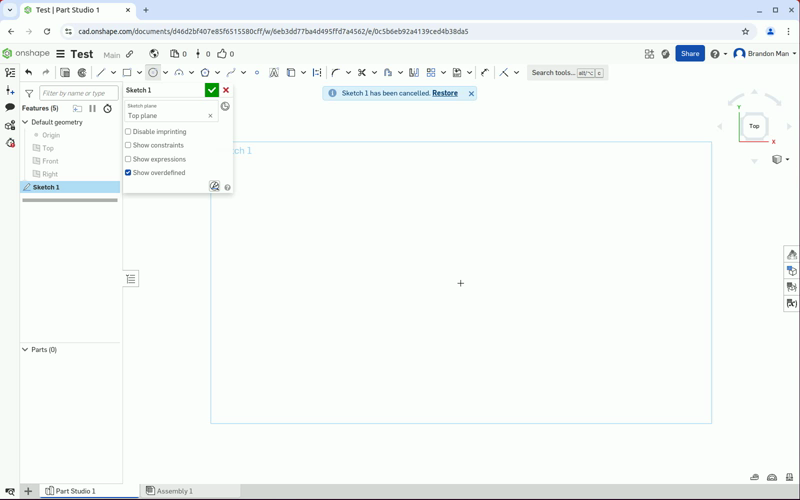
click(460, 282)
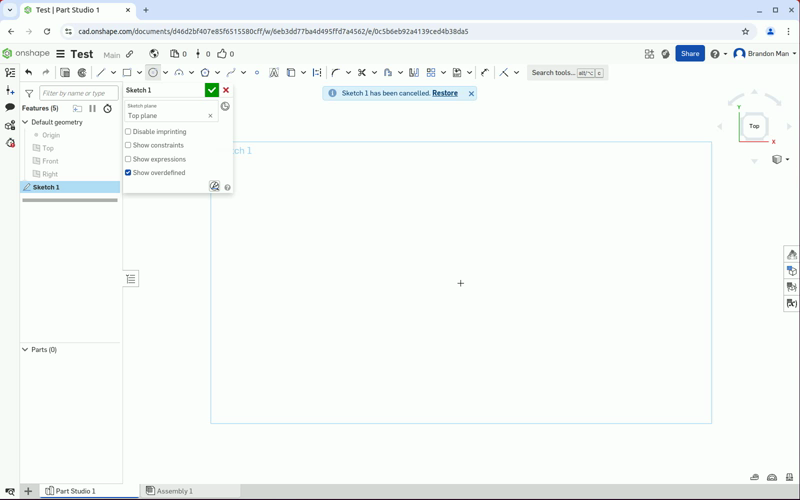
key_up(shift)
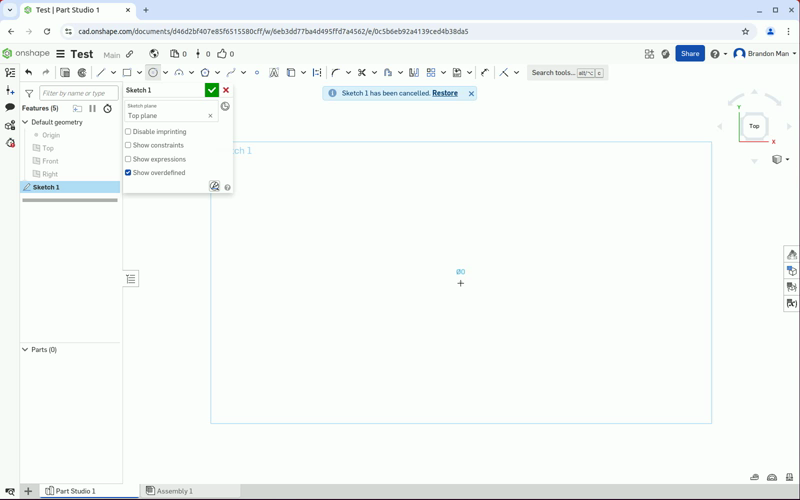
mouse_move(548, 282)
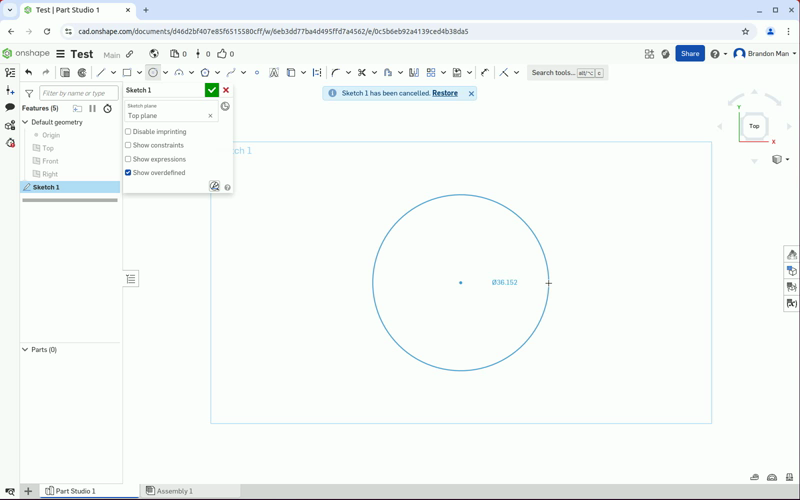
click(548, 282)
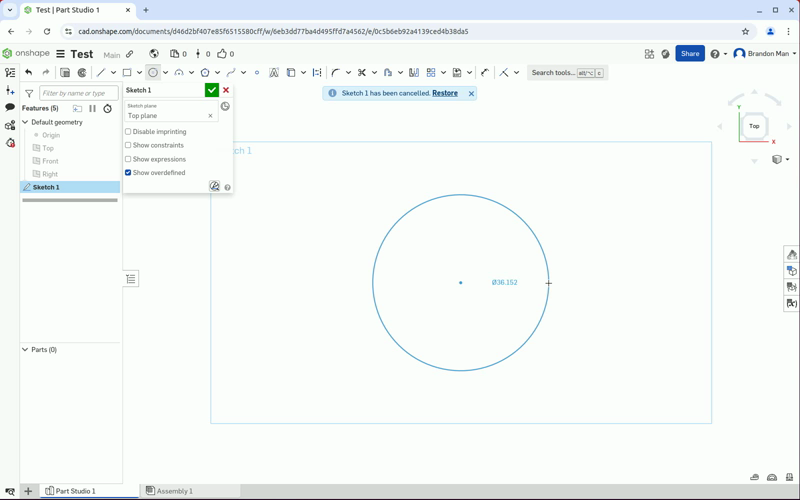
key(esc)
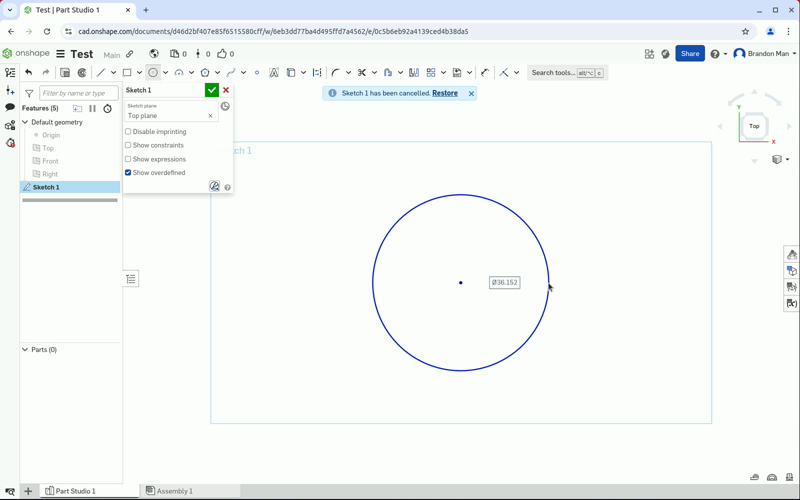
mouse_move(405, 242)
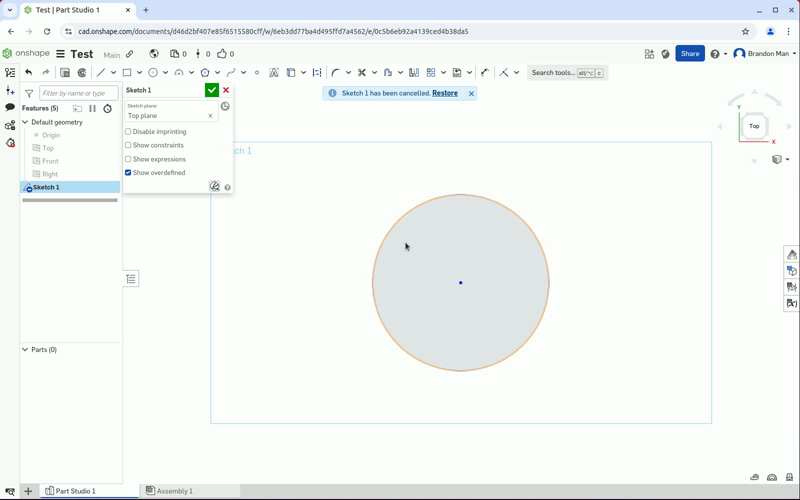
click(405, 242)
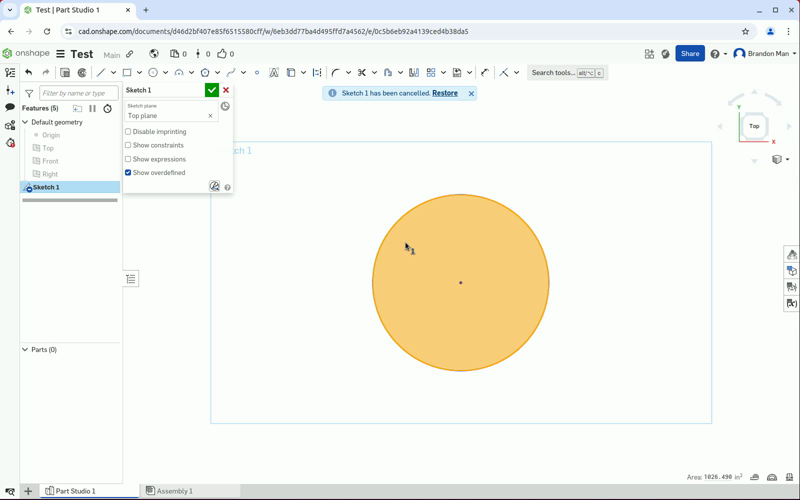
mouse_move(73, 352)
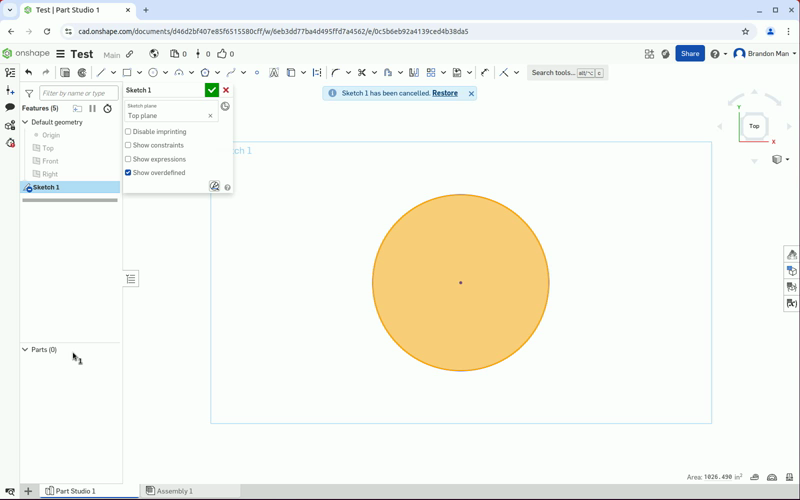
key(shift+y)
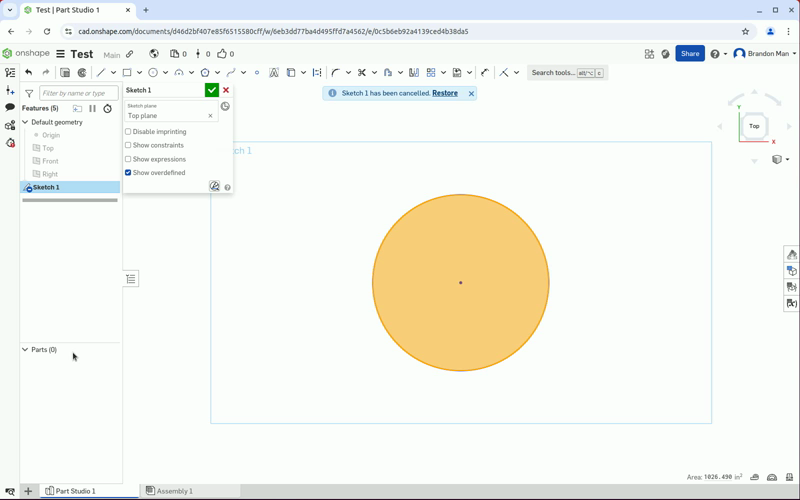
key(shift+e)
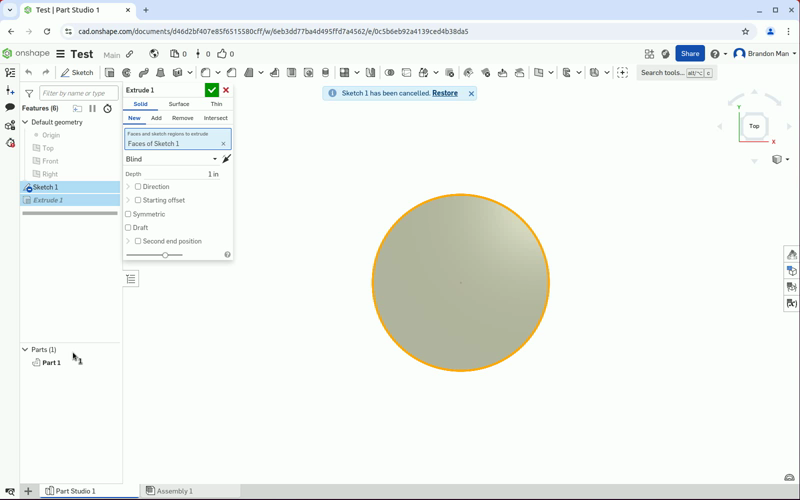
mouse_move(143, 106)
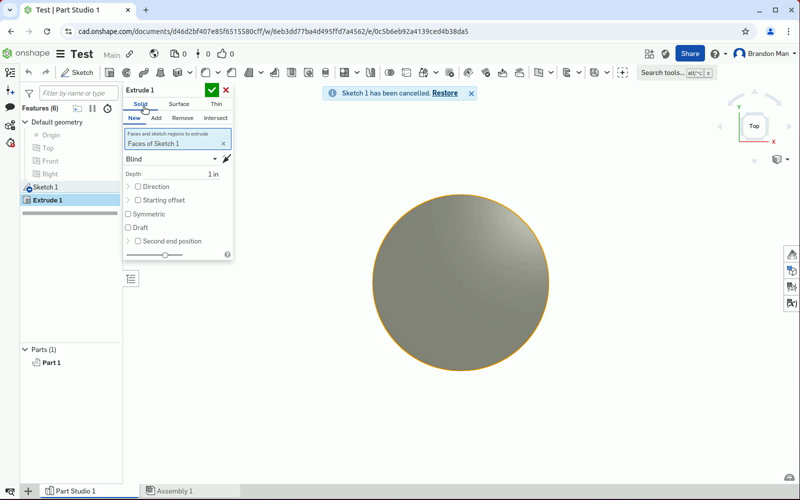
click(143, 106)
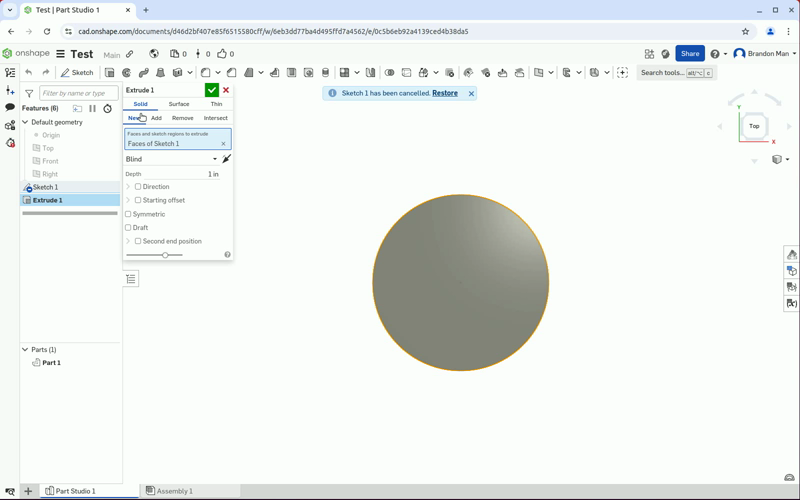
mouse_move(137, 120)
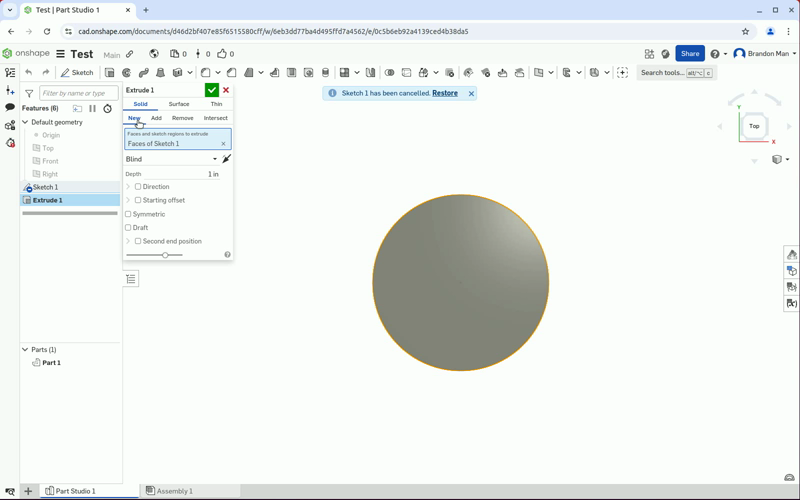
click(137, 120)
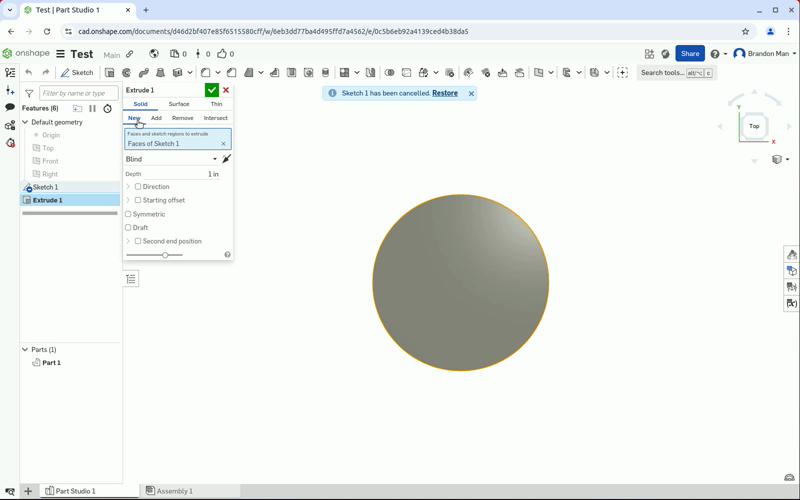
key(tab, 4)
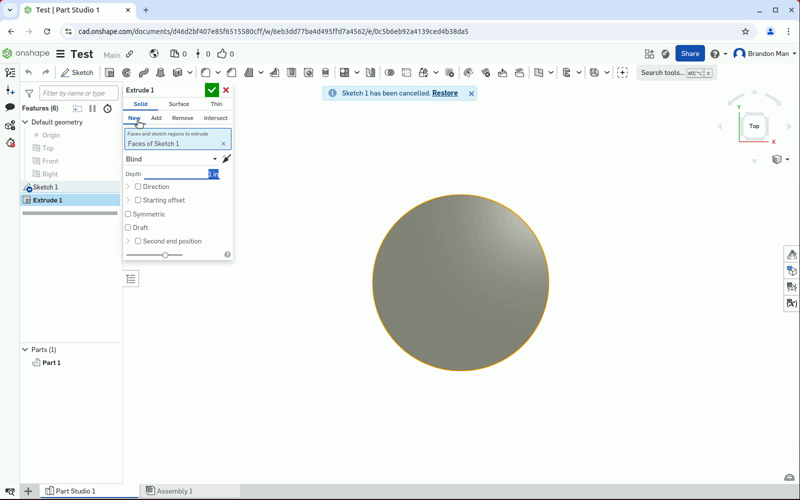
text(12.758)
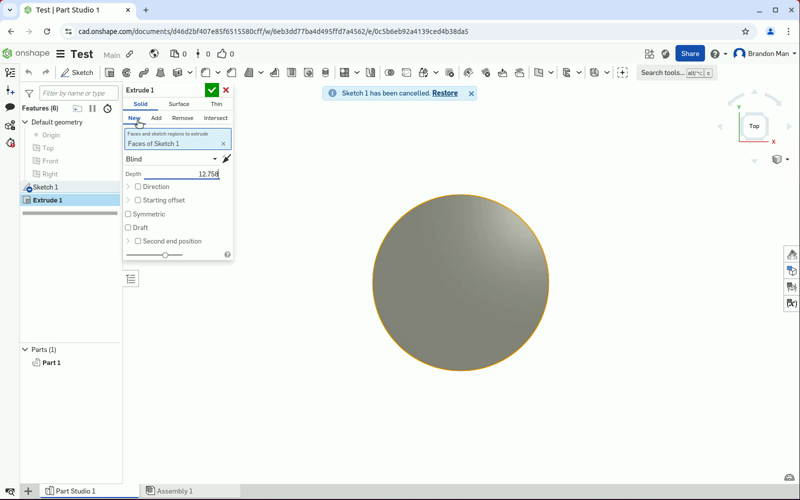
key(enter)
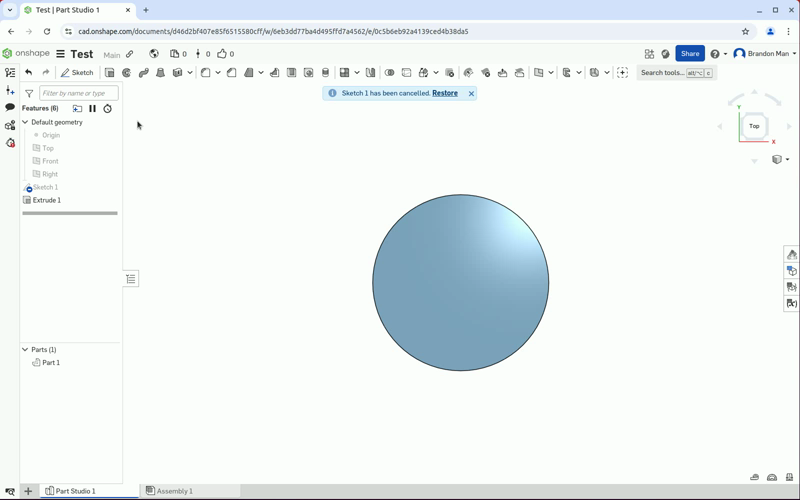
key(shift+h)
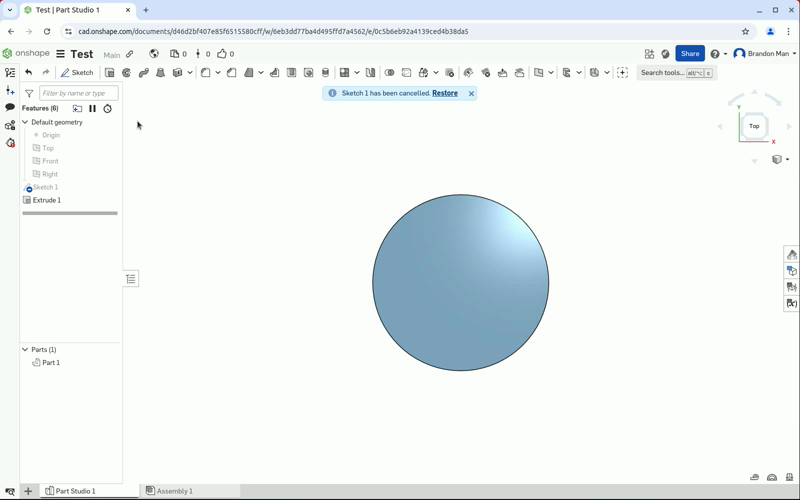
key(shift+h)
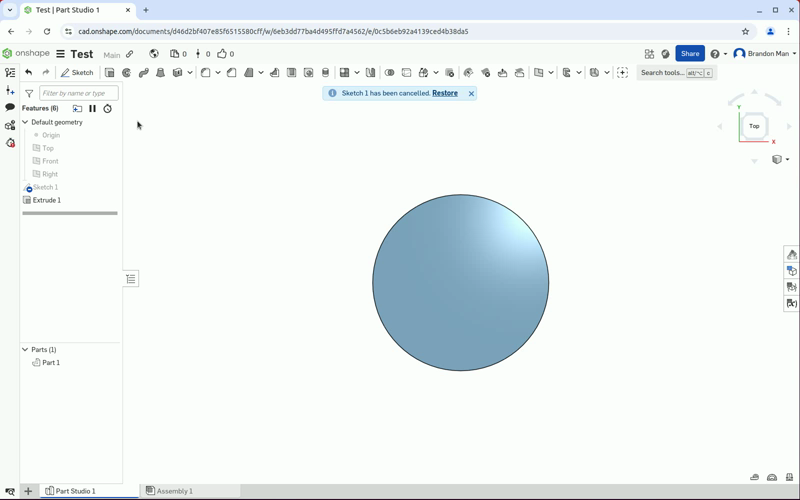
mouse_move(73, 189)
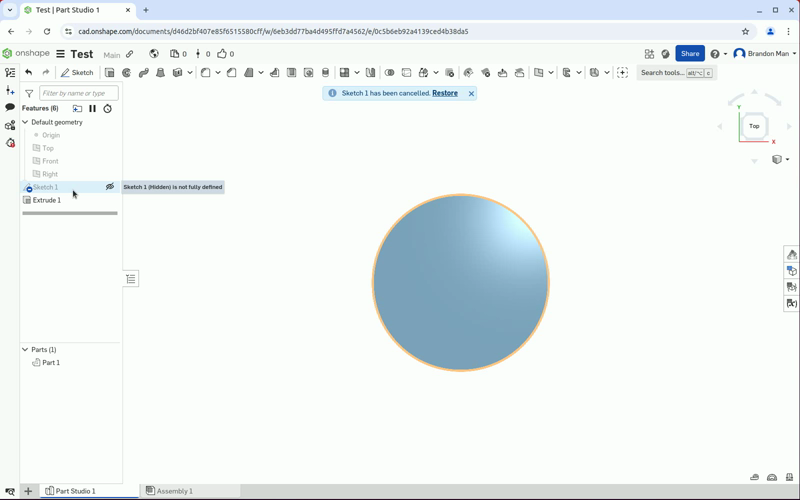
click(73, 189)
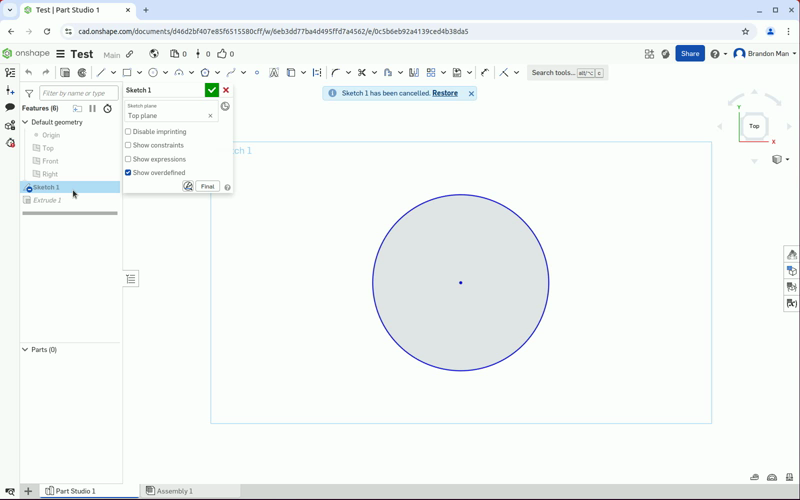
mouse_move(229, 92)
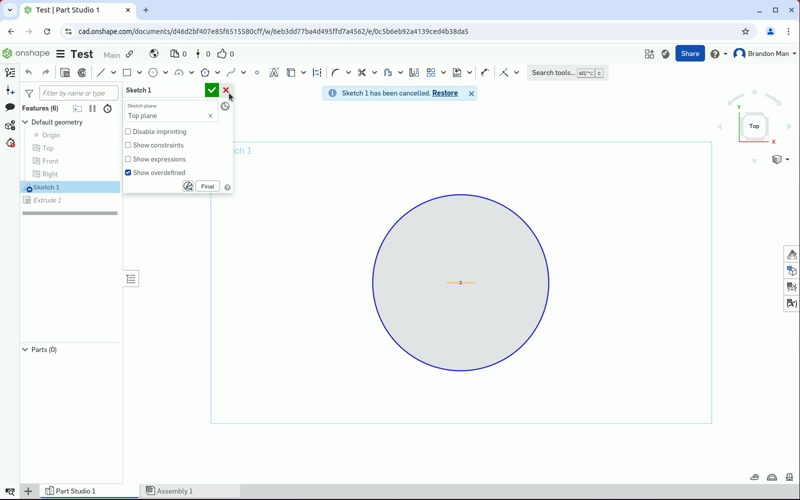
click(229, 92)
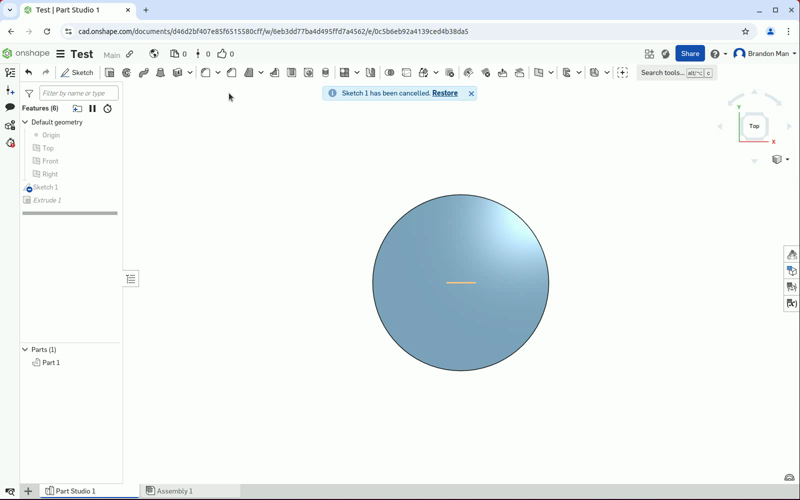
mouse_move(541, 75)
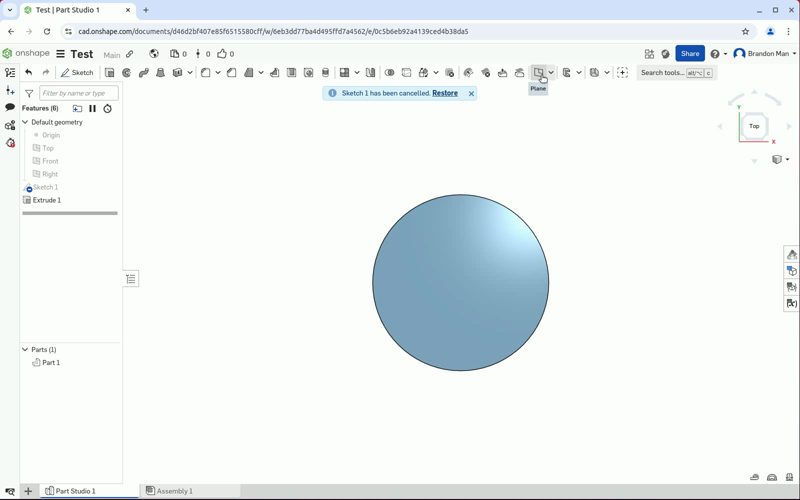
click(541, 75)
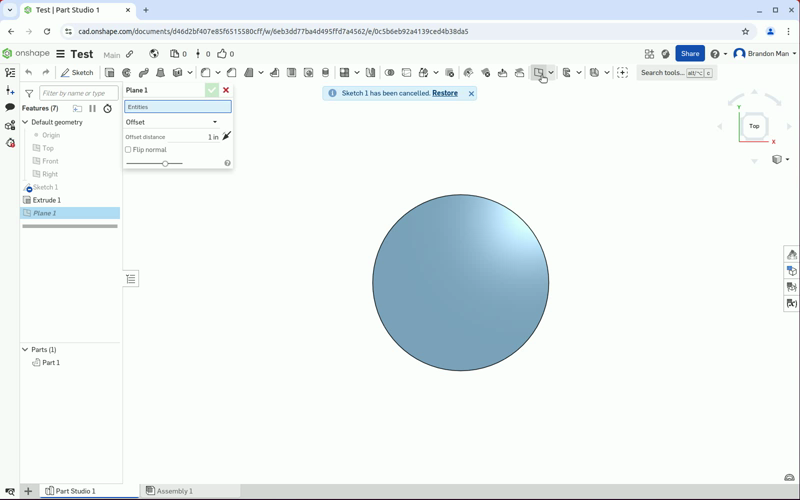
mouse_move(73, 150)
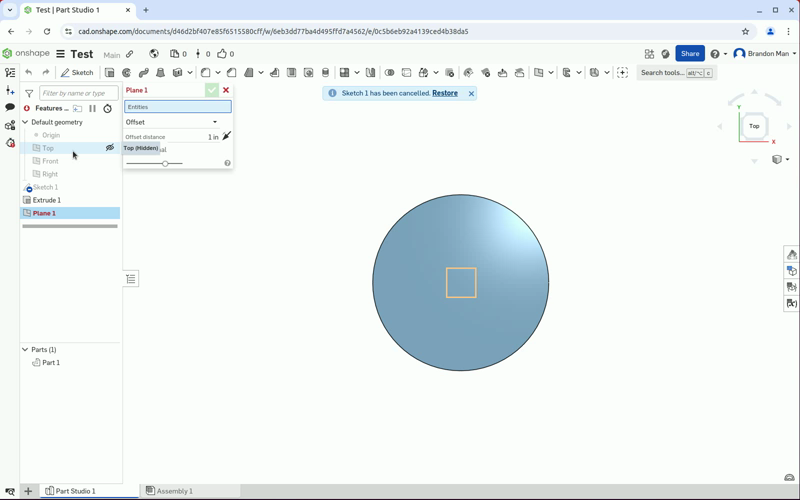
click(73, 150)
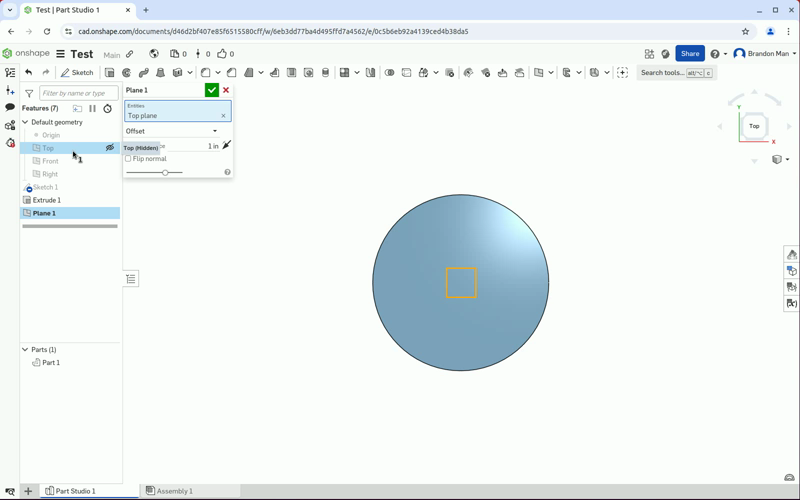
key(tab, 2)
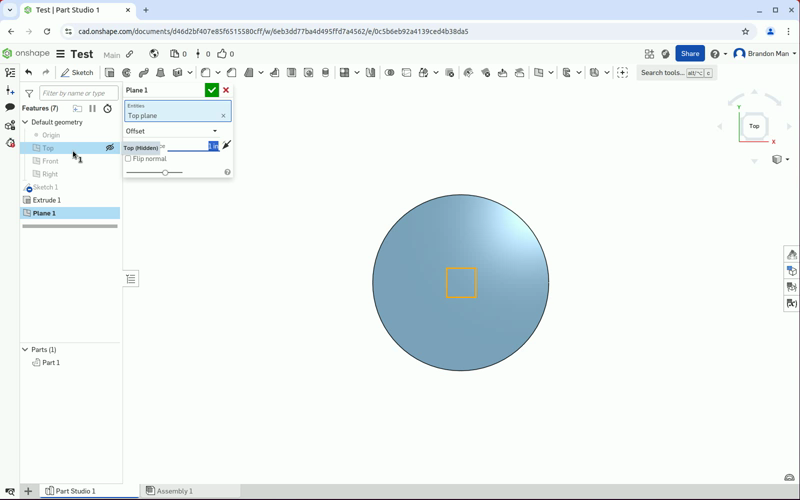
text(12.756)
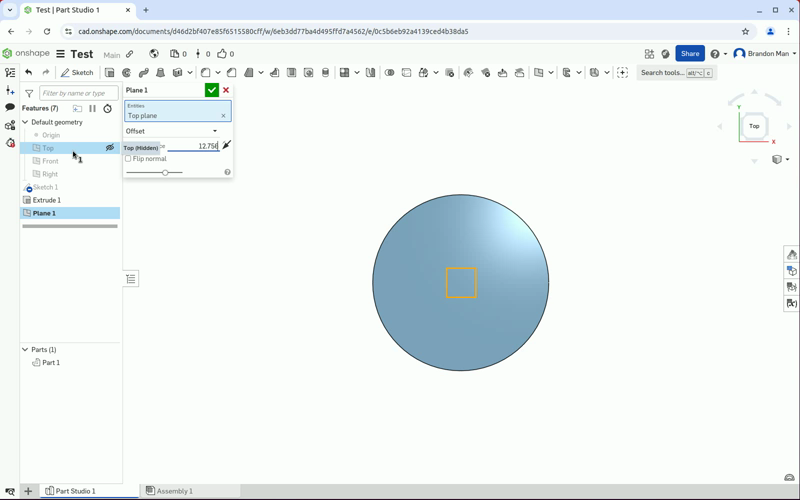
key(enter, 2)
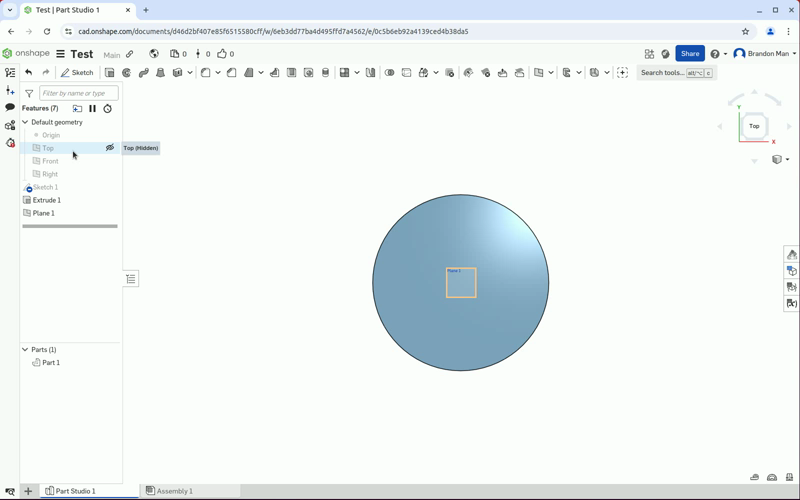
key(shift+s)
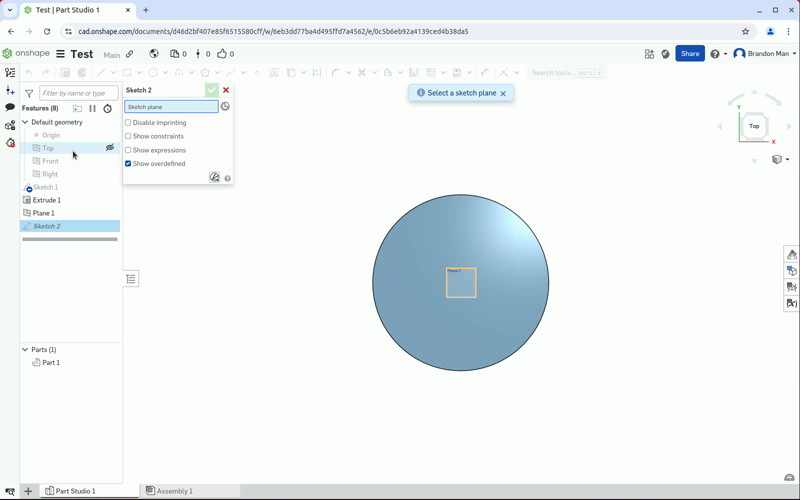
mouse_move(73, 215)
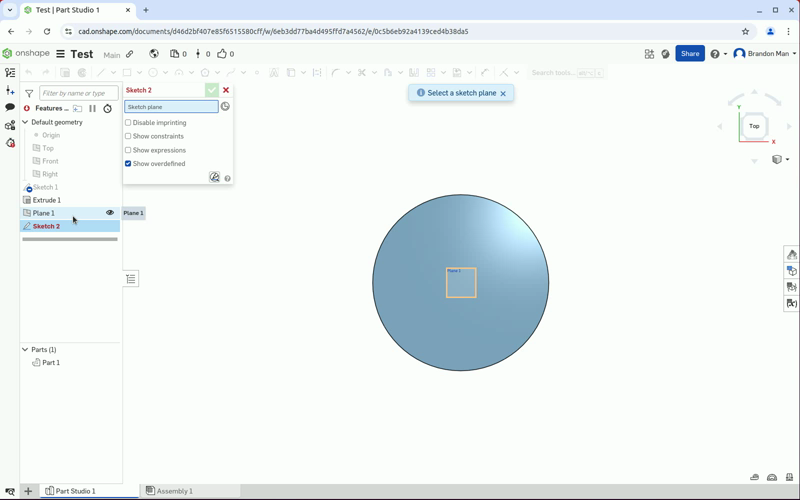
click(73, 215)
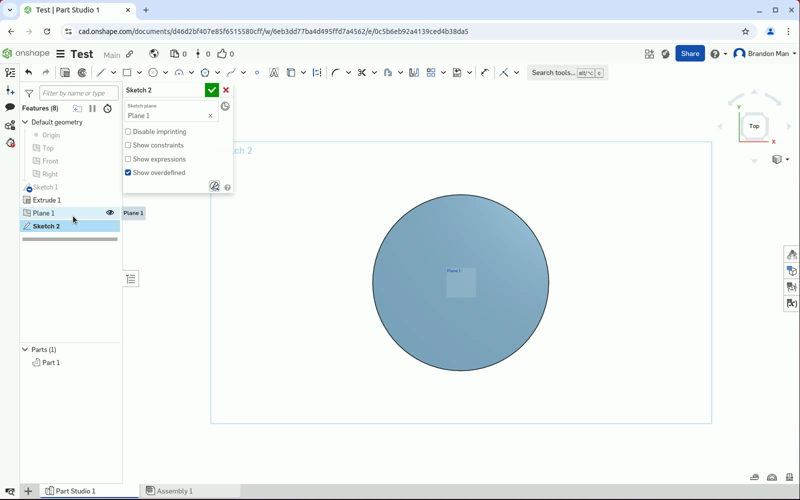
mouse_move(73, 352)
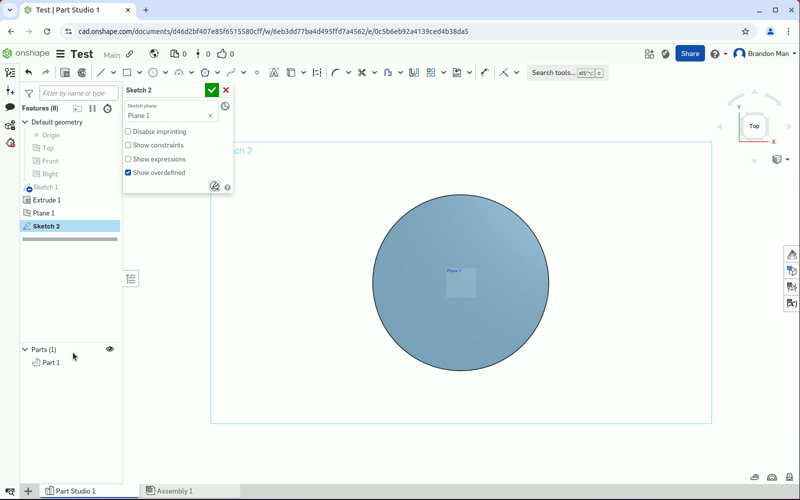
key(y)
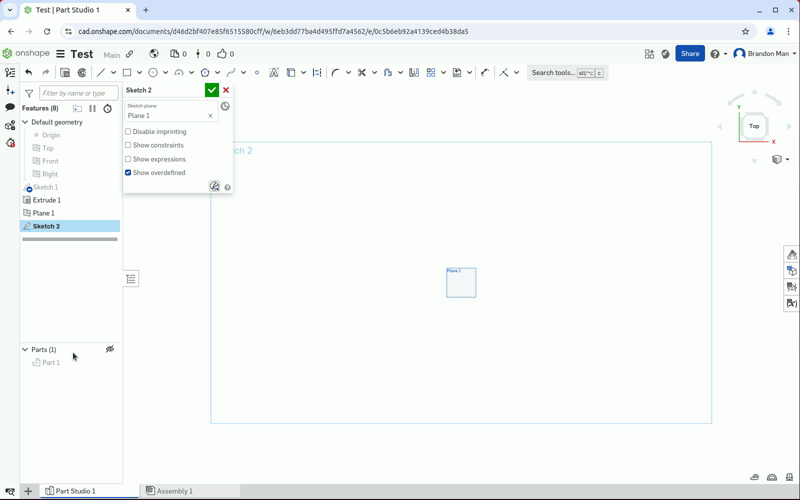
key(c)
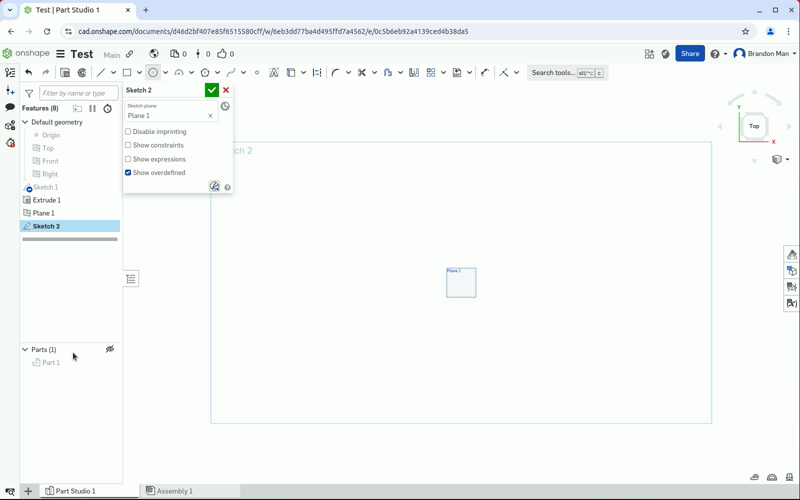
key_down(shift)
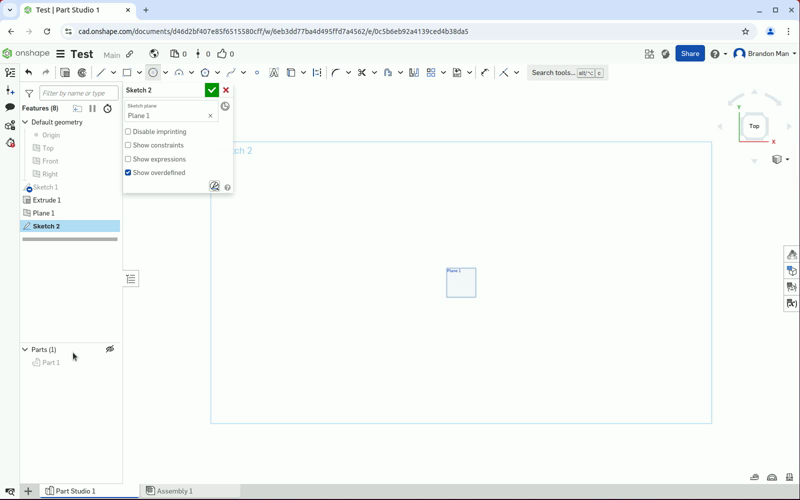
mouse_move(460, 282)
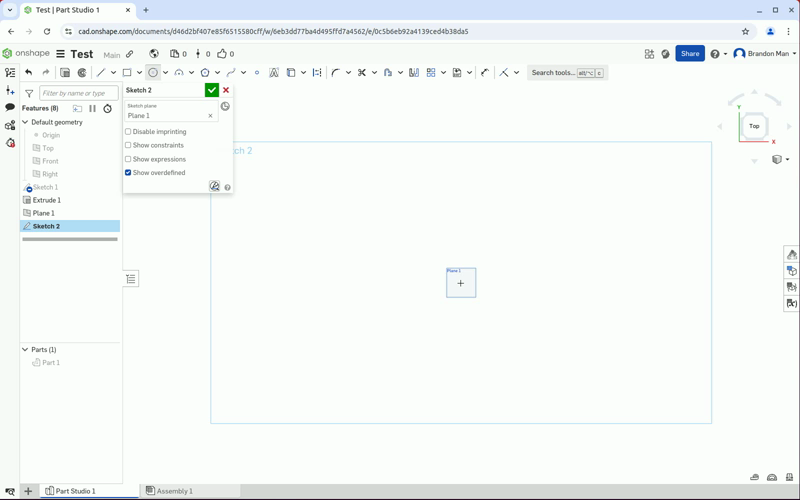
click(460, 282)
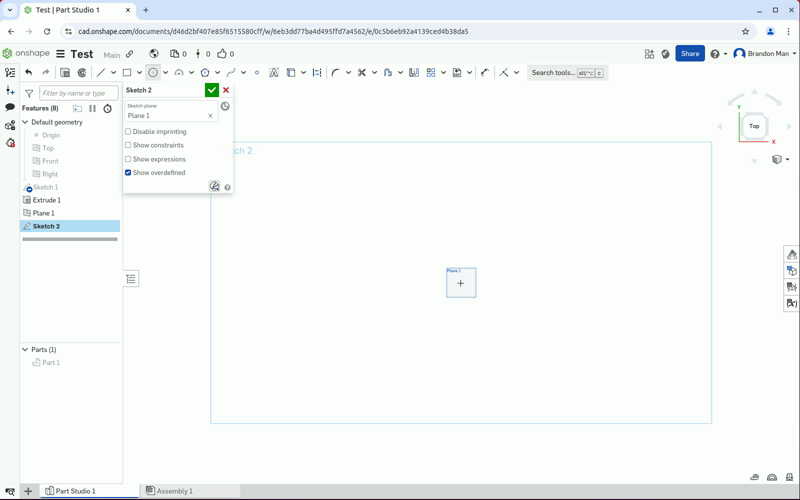
key_up(shift)
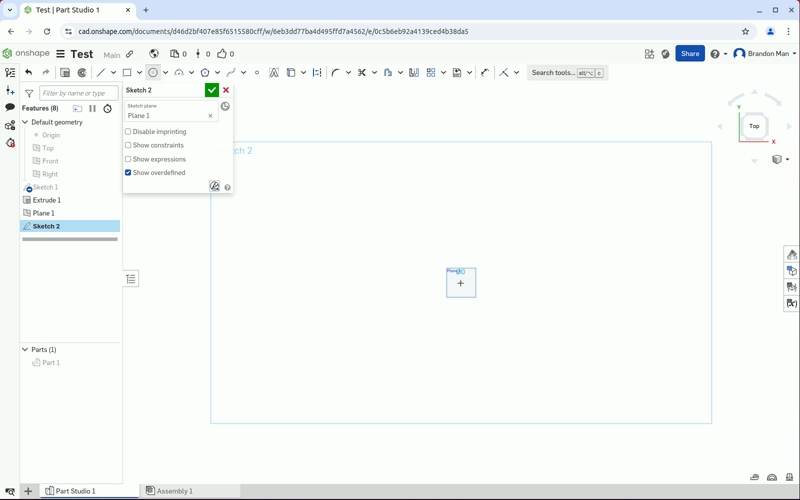
mouse_move(491, 282)
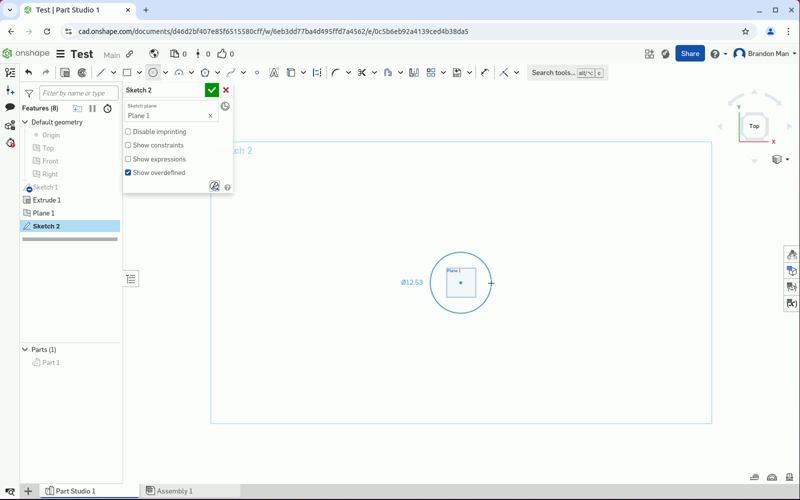
click(491, 282)
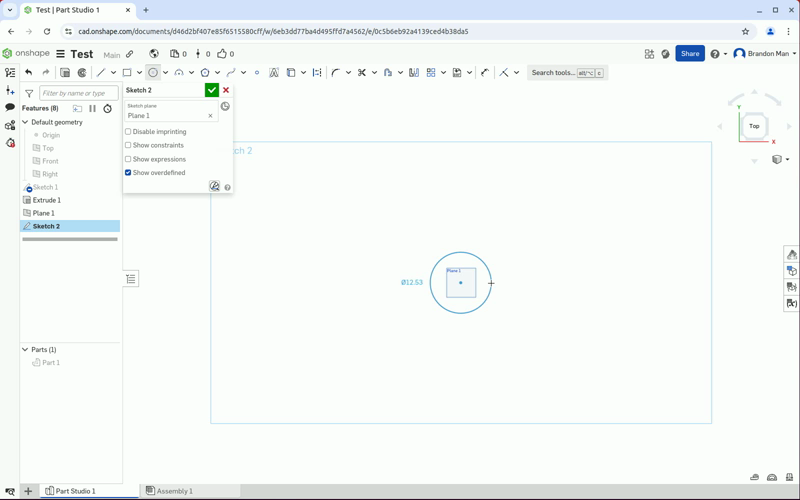
key(esc)
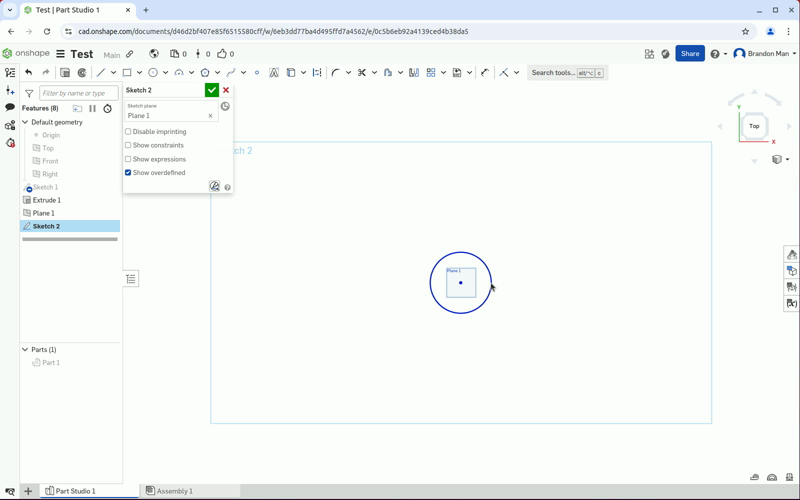
mouse_move(435, 271)
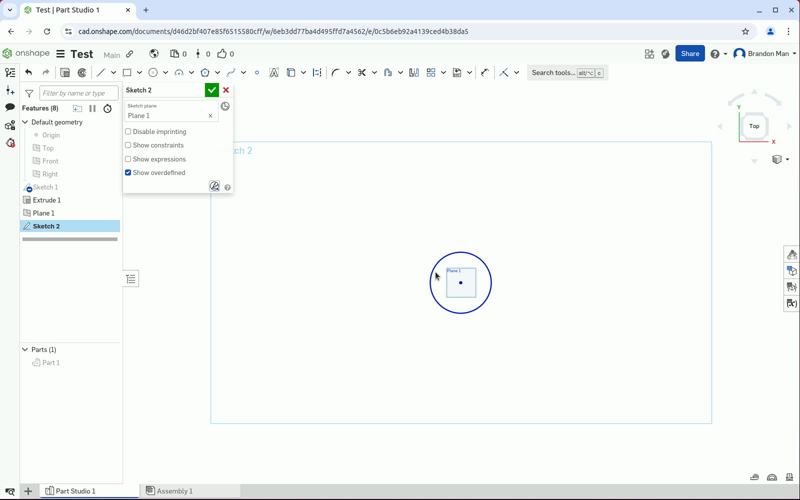
click(435, 271)
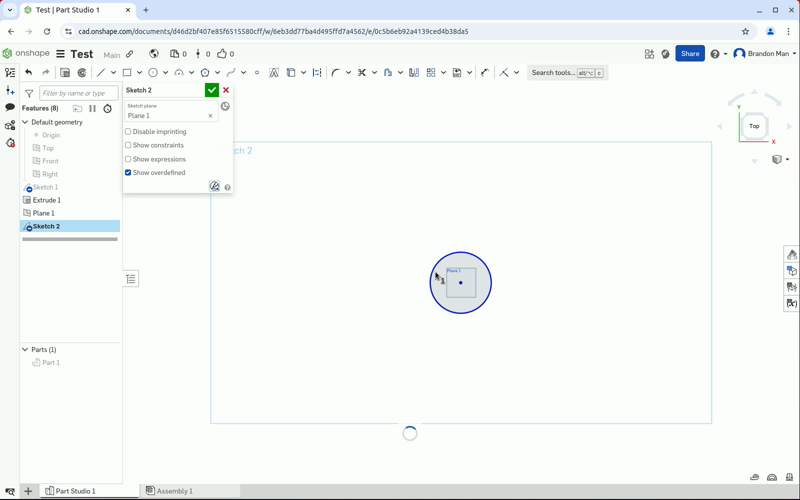
mouse_move(73, 352)
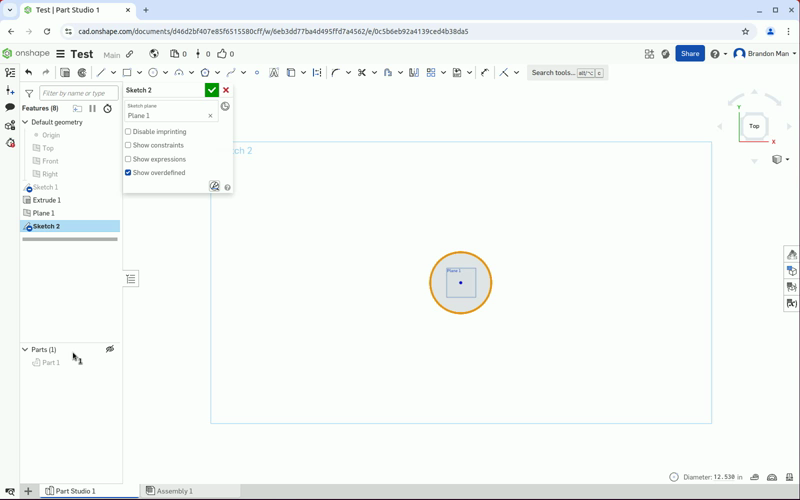
key(shift+y)
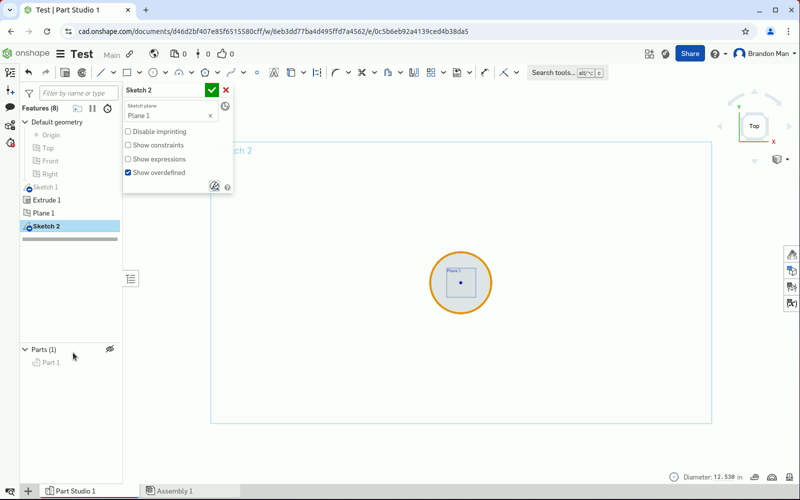
key(shift+e)
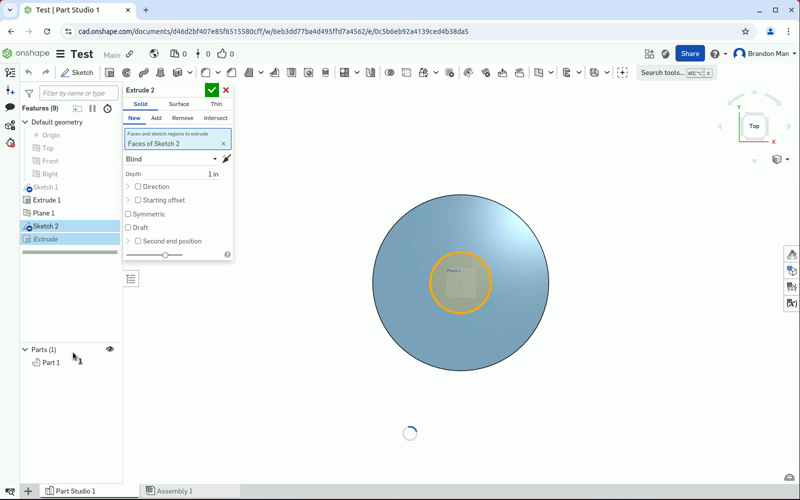
mouse_move(143, 106)
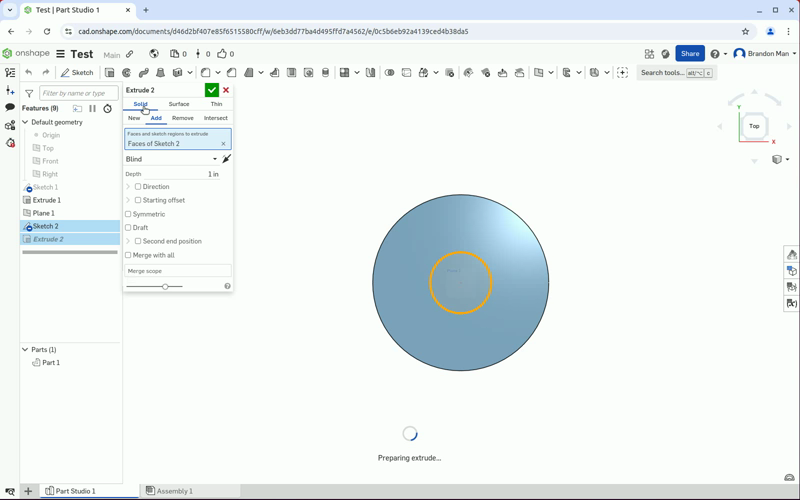
click(143, 106)
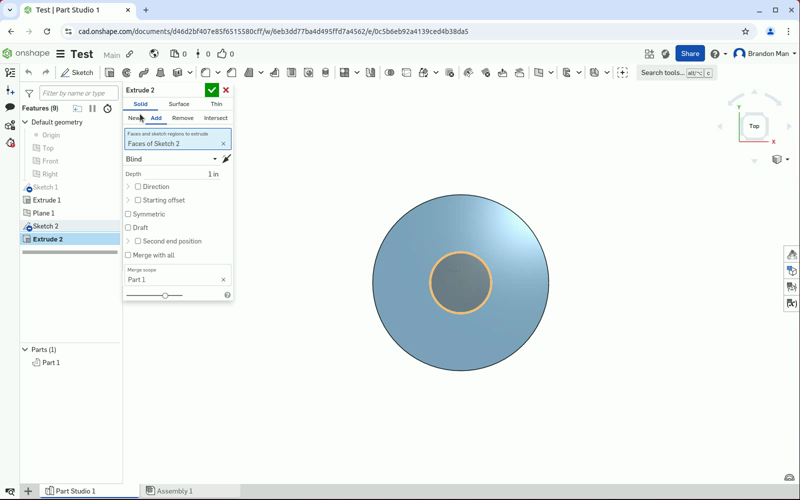
mouse_move(137, 120)
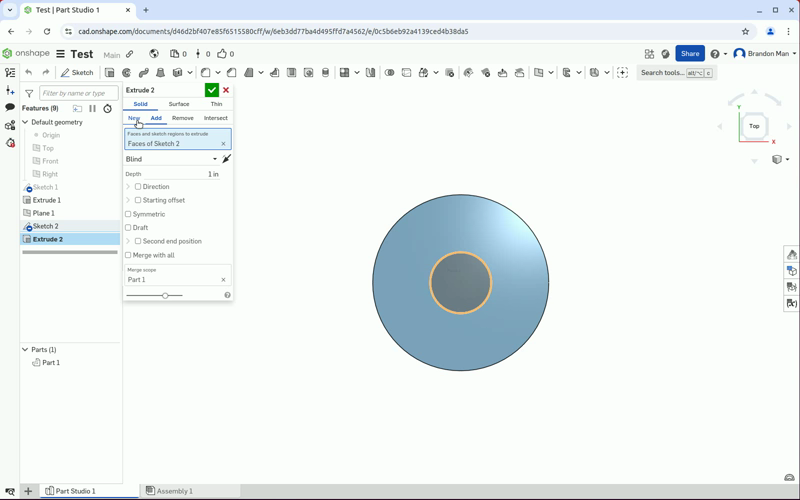
click(137, 120)
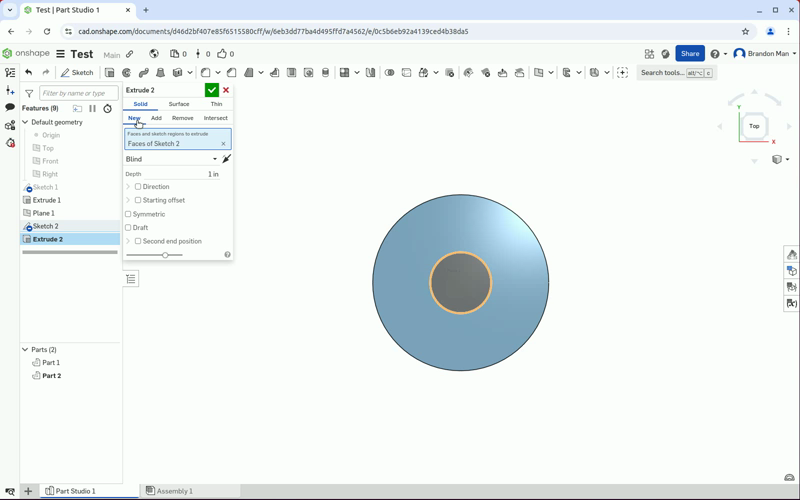
key(tab, 4)
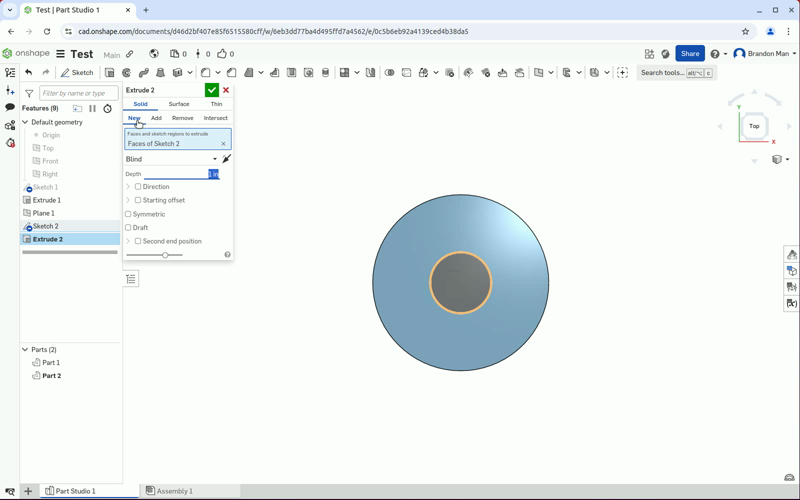
text(10.351)
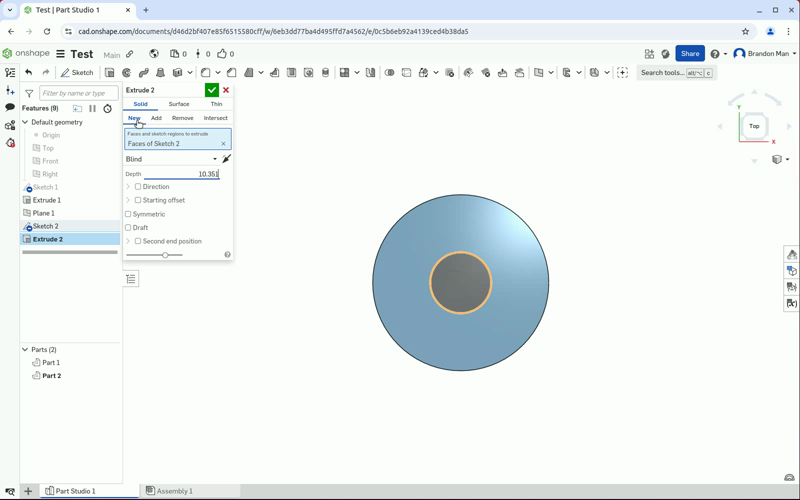
key(enter)
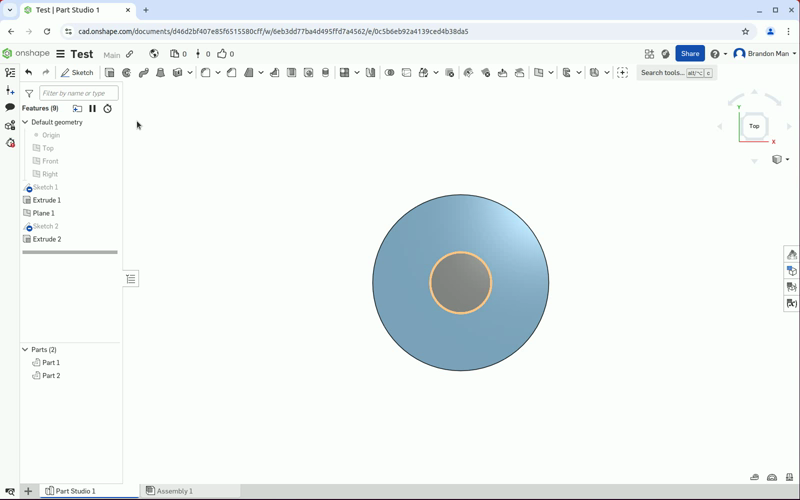
key(shift+h)
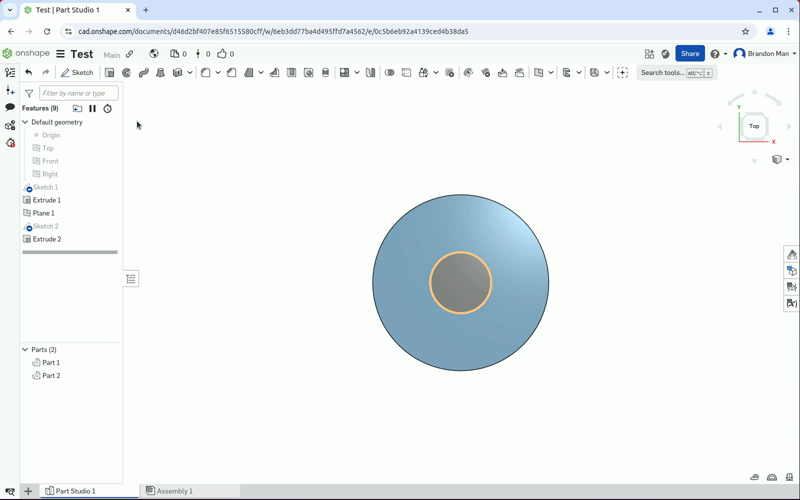
key(shift+h)
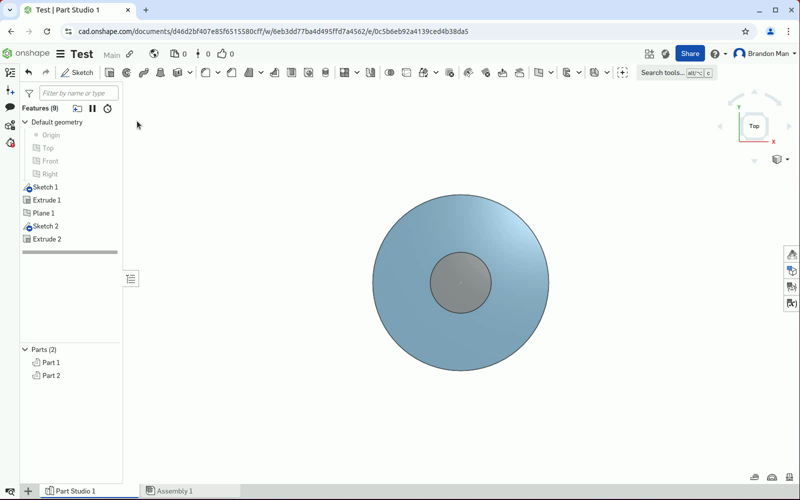
key(shift+7)
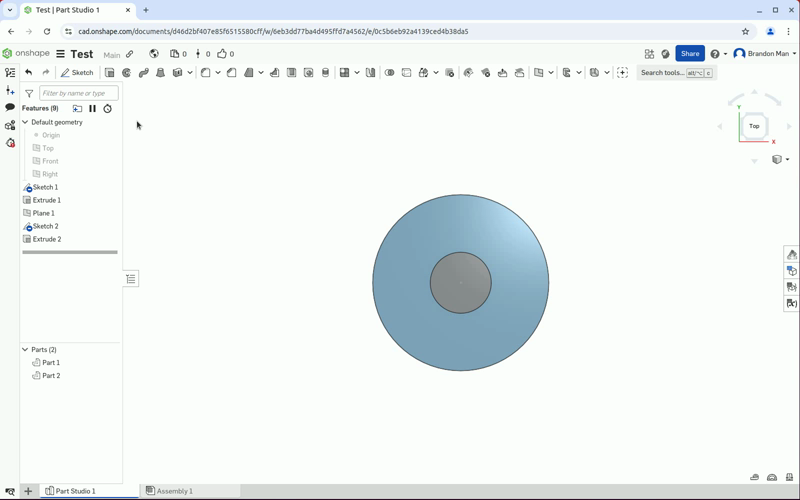
key(up, 3)
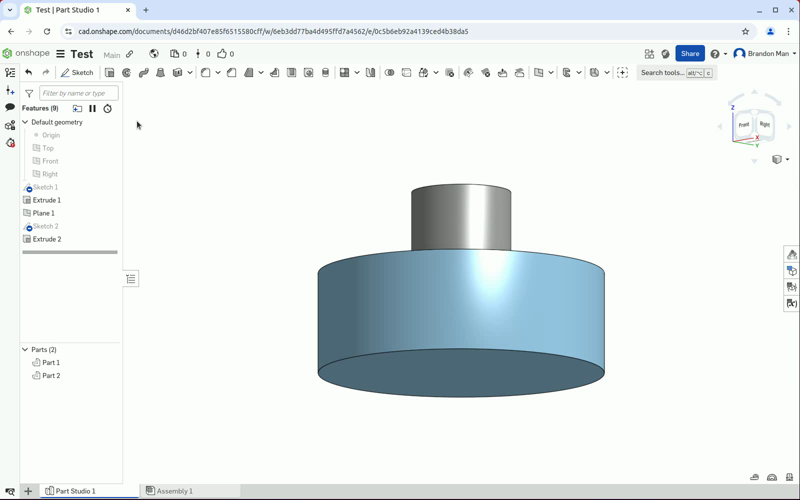
key(left, 3)
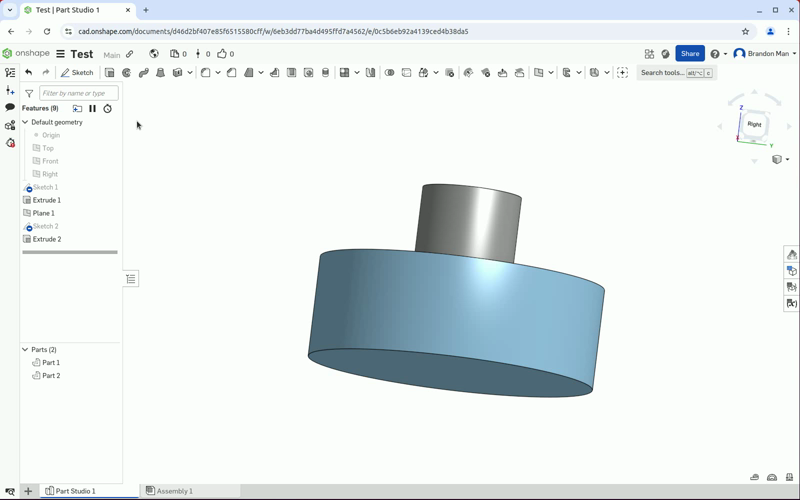
key(right, 3)
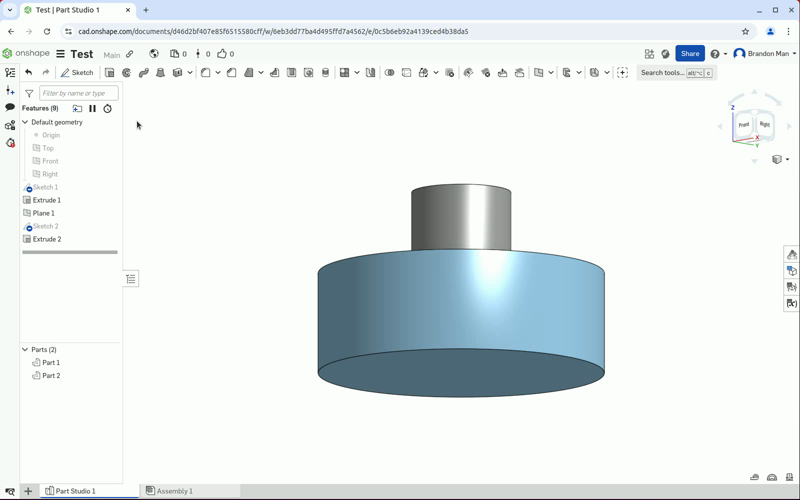
key(down, 3)
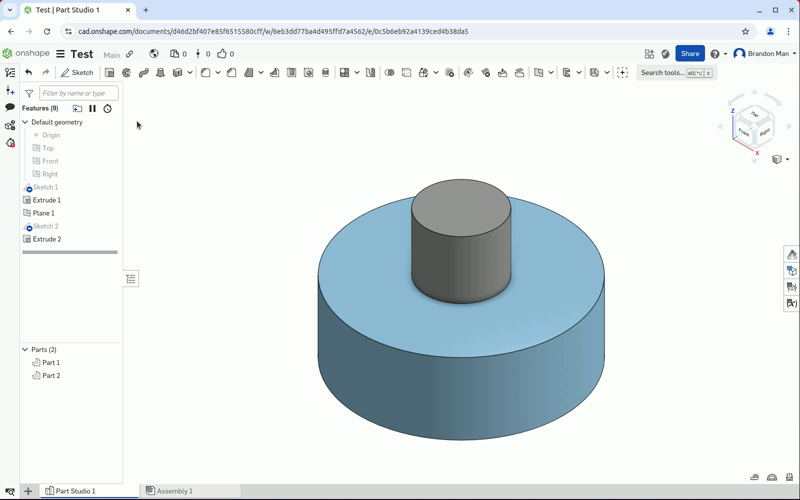
mouse_move(73, 189)
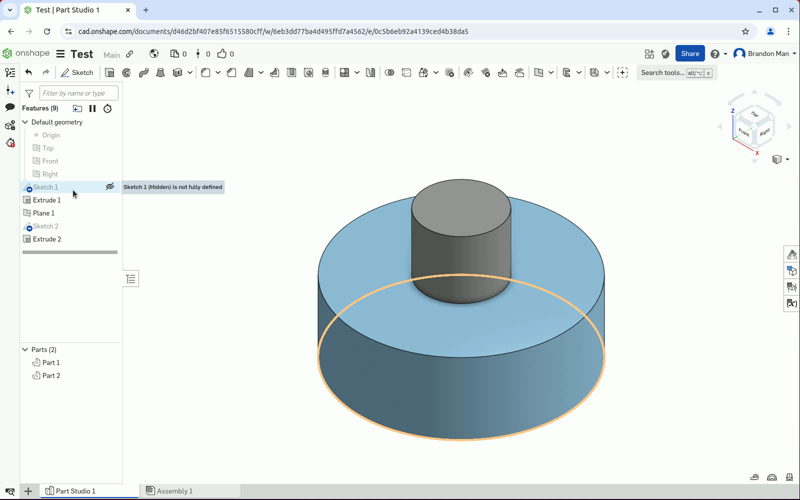
click(73, 189)